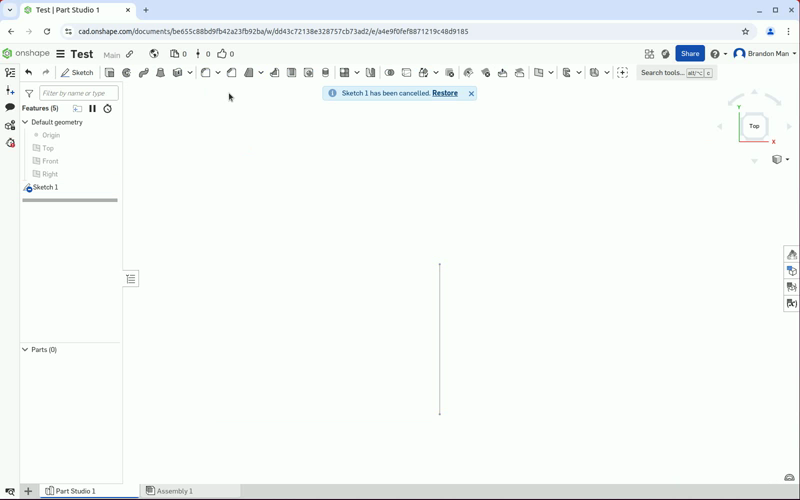
key(shift+h)
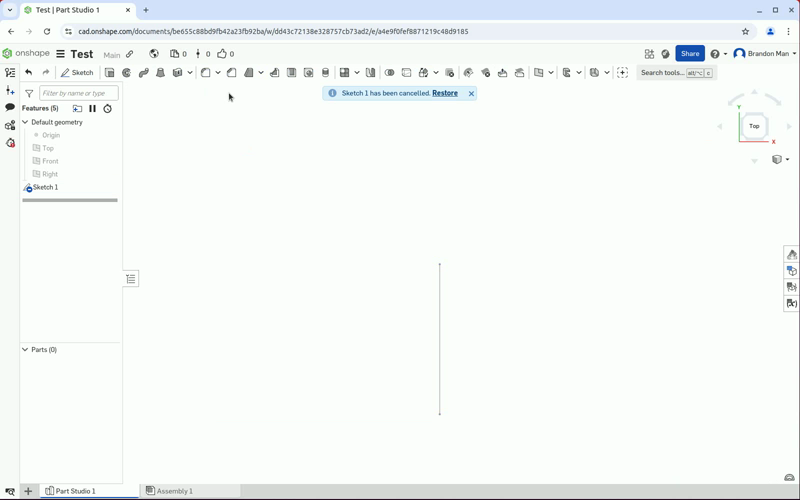
key(shift+s)
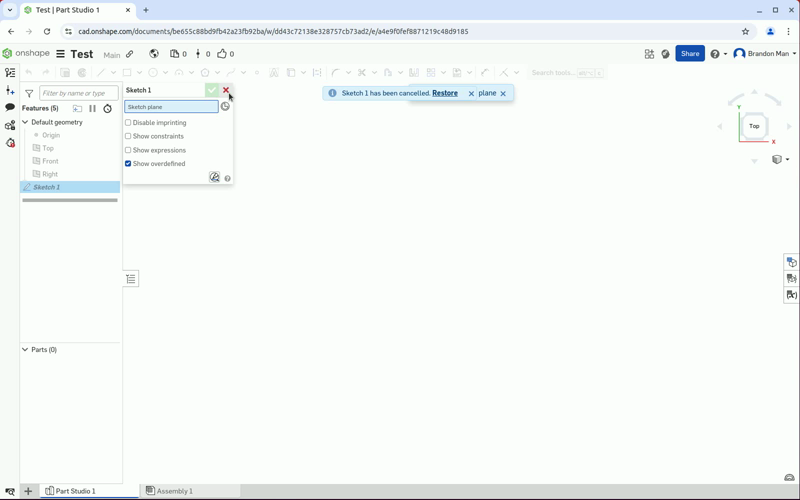
mouse_move(73, 150)
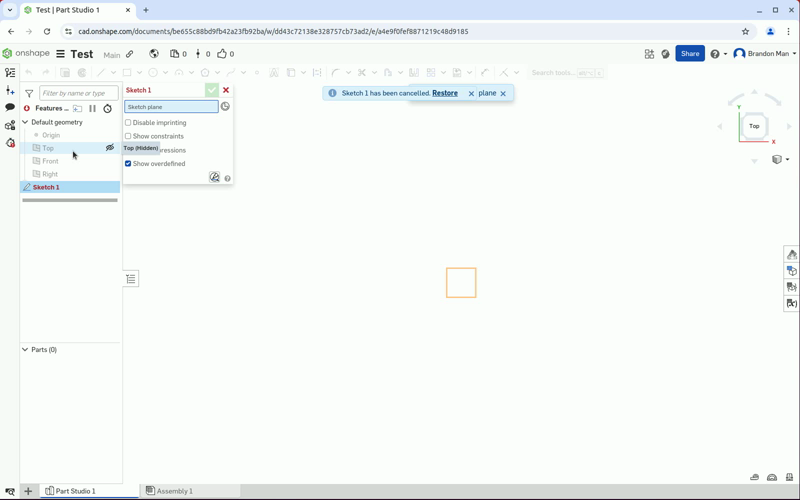
click(73, 150)
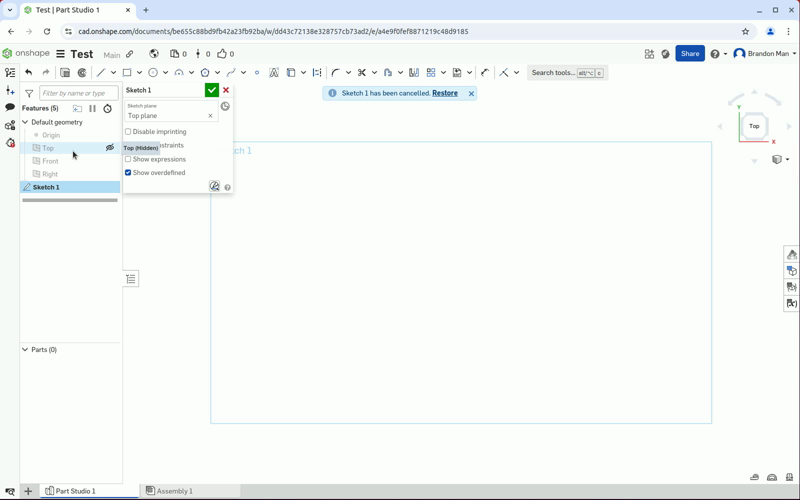
mouse_move(73, 352)
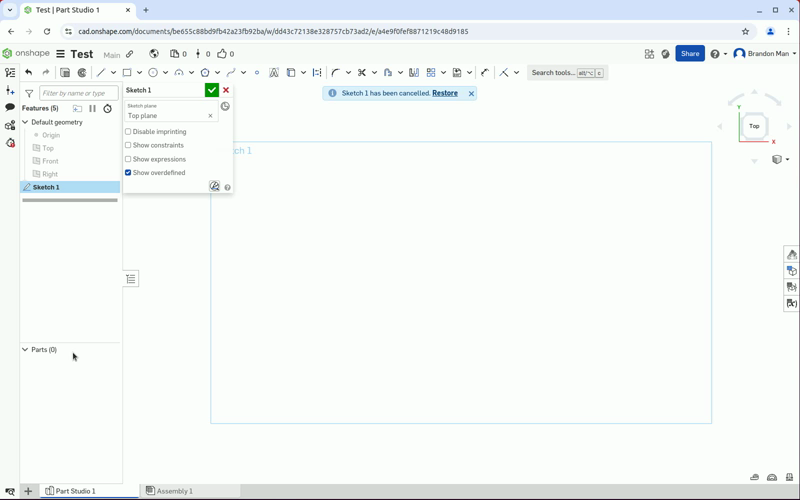
key(y)
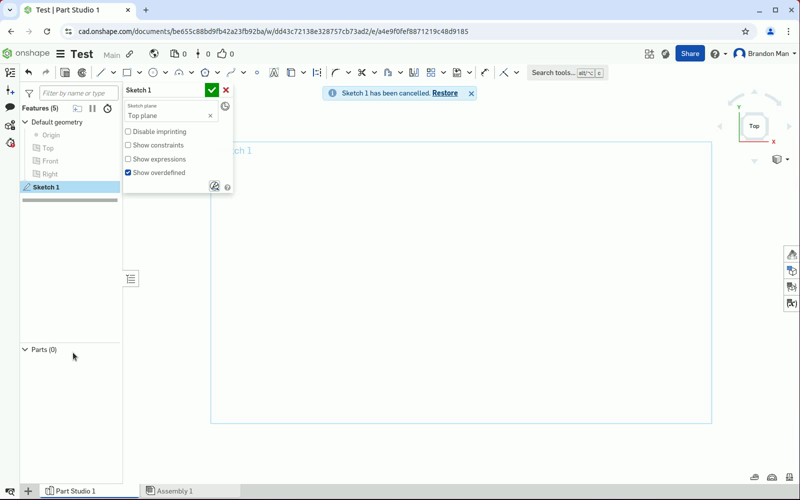
key(c)
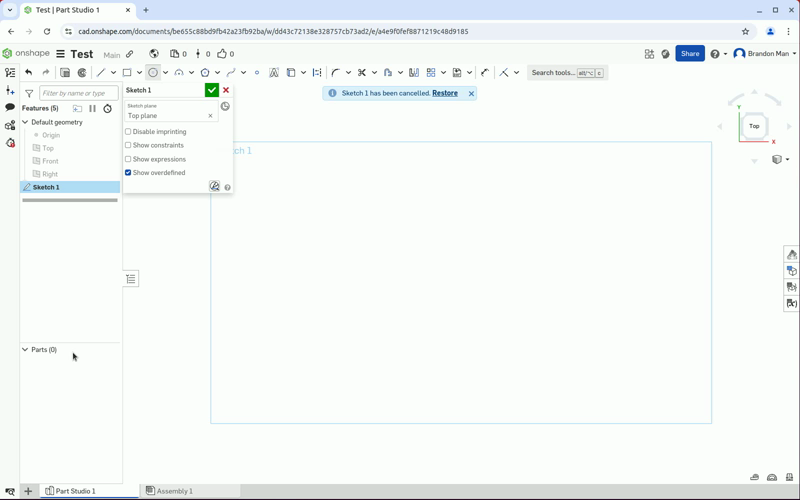
key_down(shift)
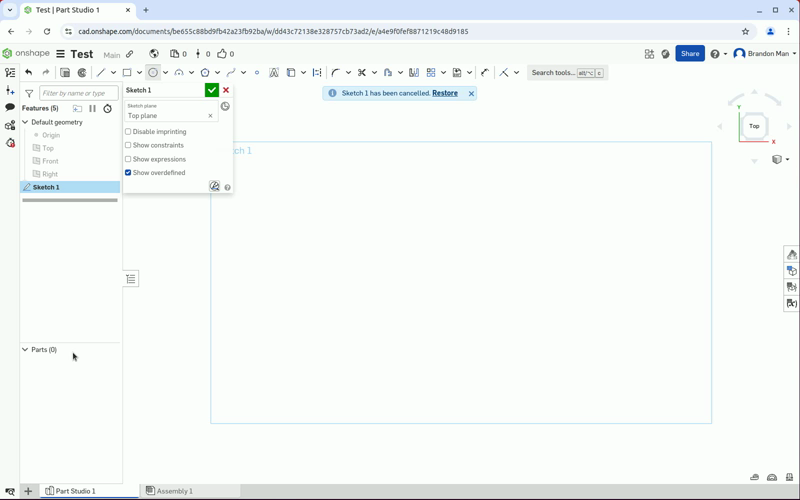
mouse_move(461, 282)
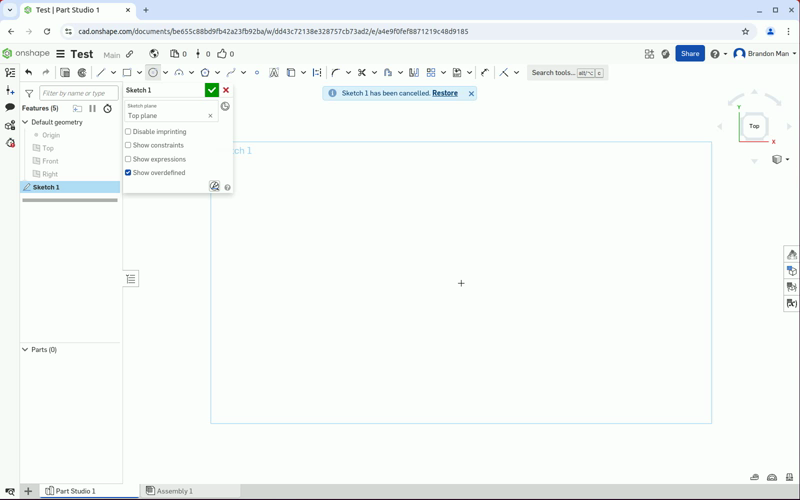
click(461, 282)
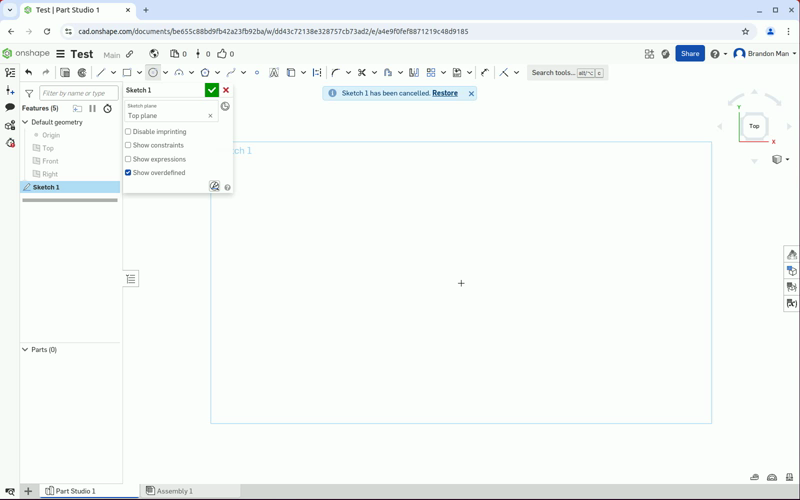
key_up(shift)
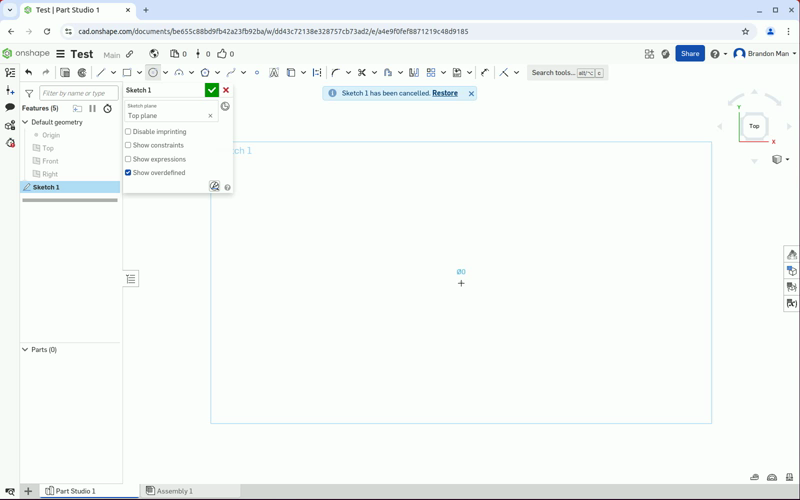
mouse_move(574, 282)
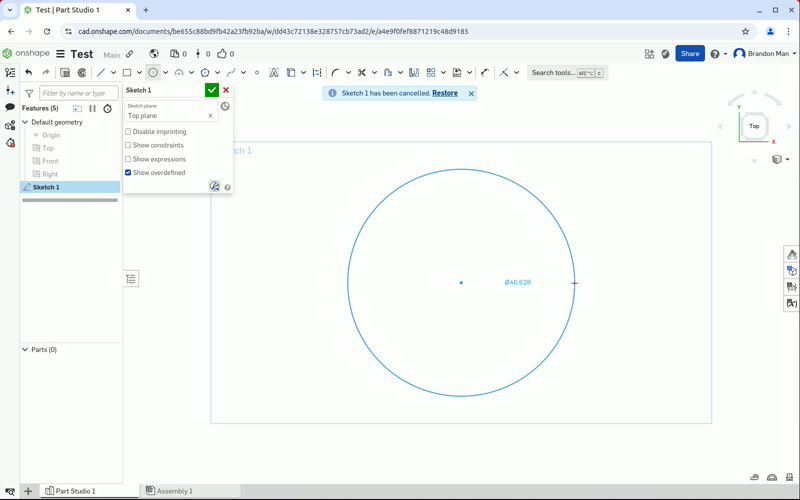
click(574, 282)
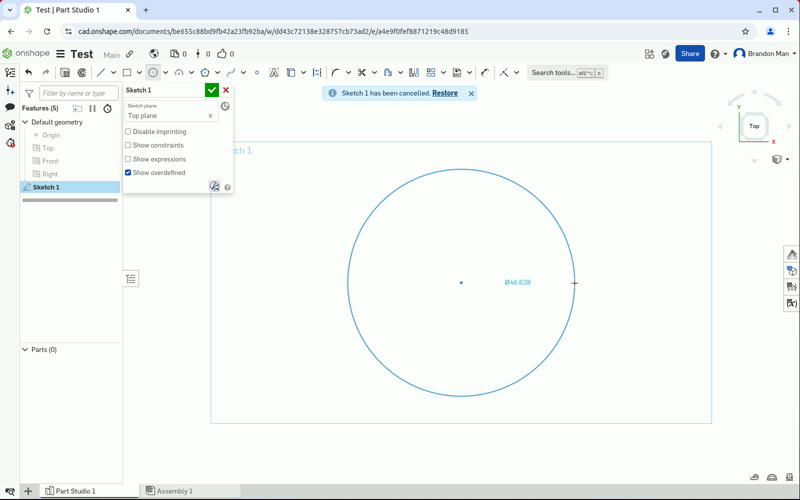
key(esc)
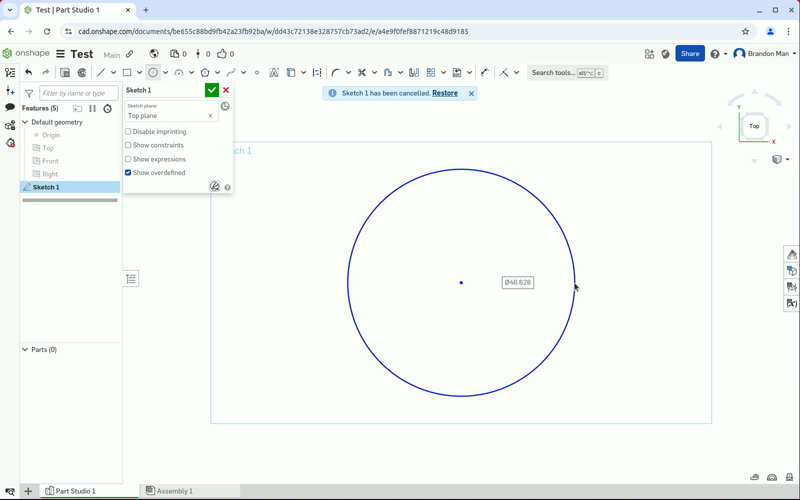
mouse_move(430, 233)
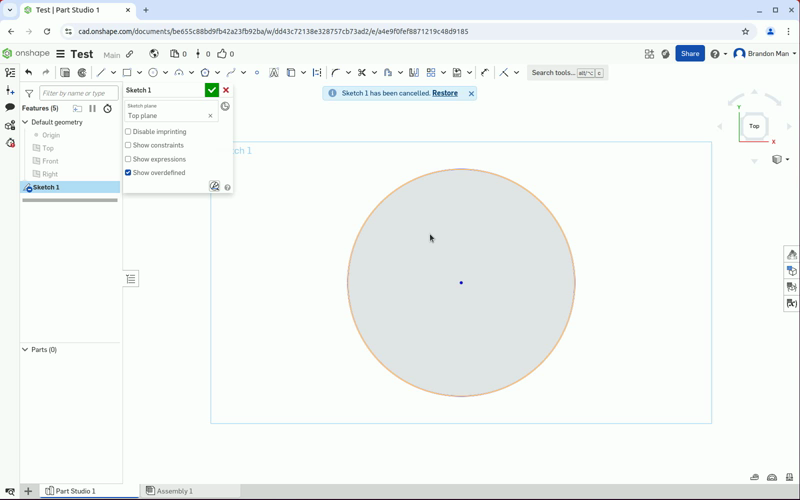
click(430, 233)
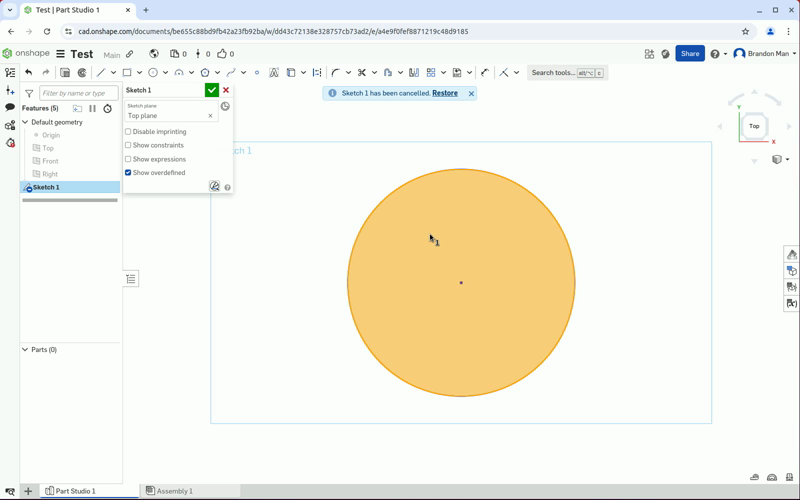
mouse_move(73, 352)
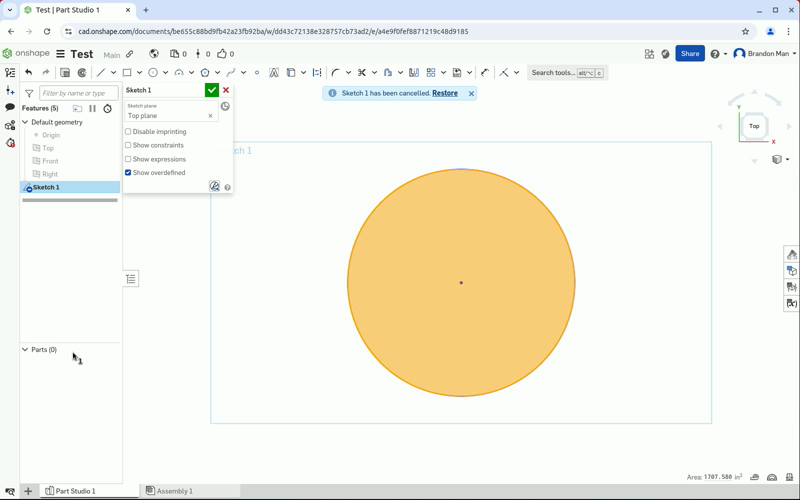
key(shift+y)
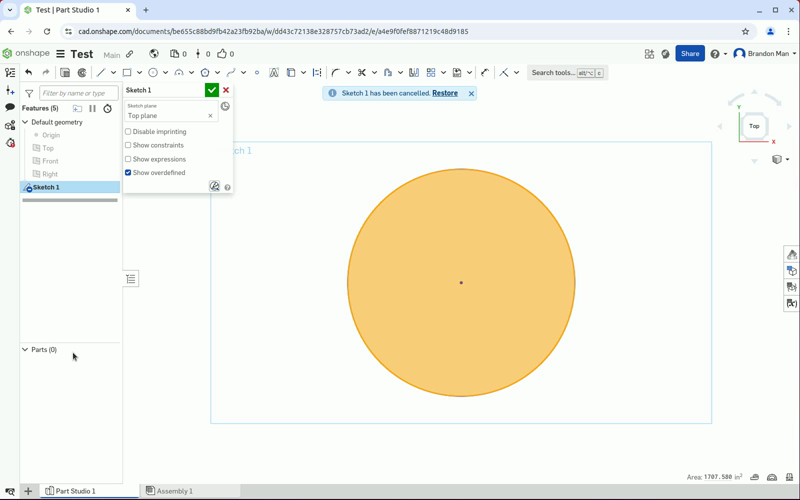
key(shift+e)
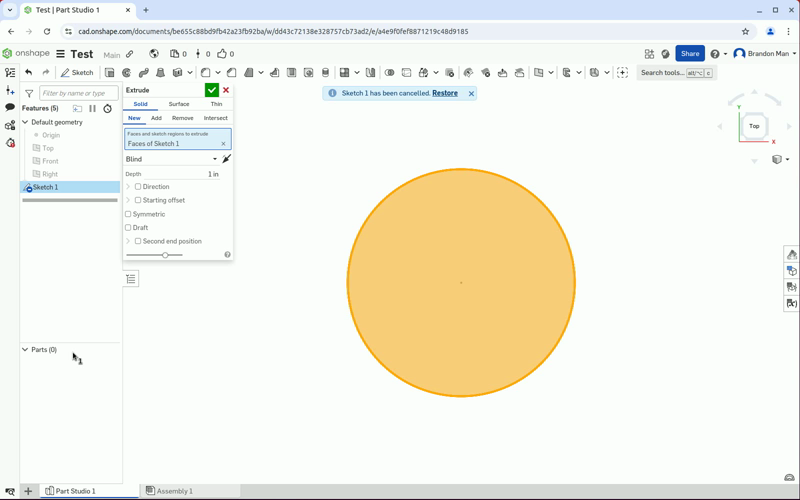
mouse_move(143, 106)
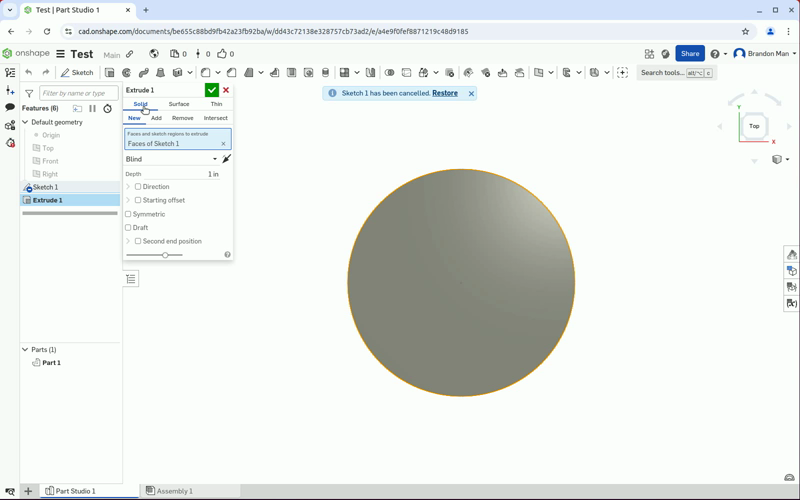
click(143, 106)
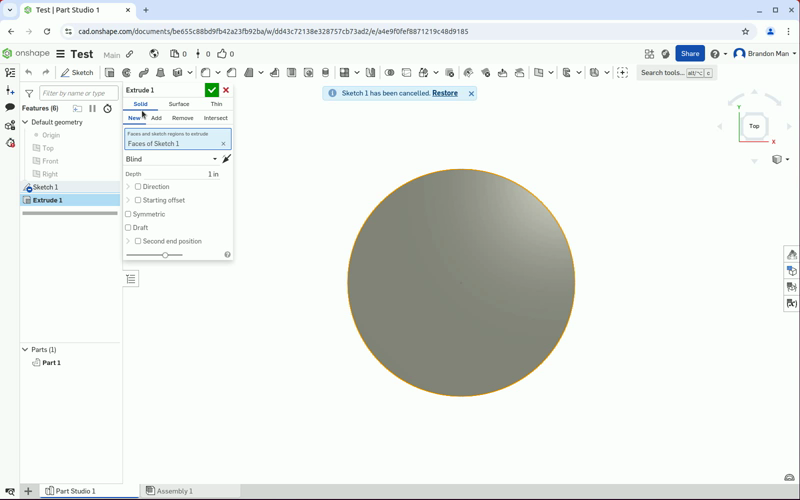
mouse_move(137, 120)
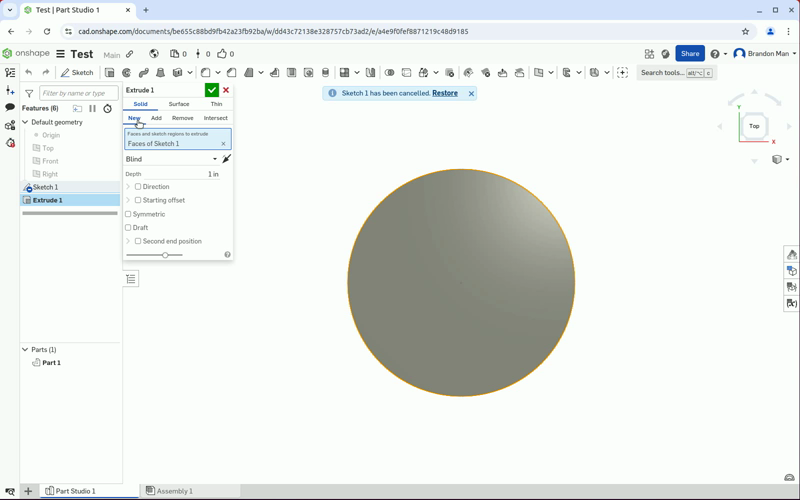
click(137, 120)
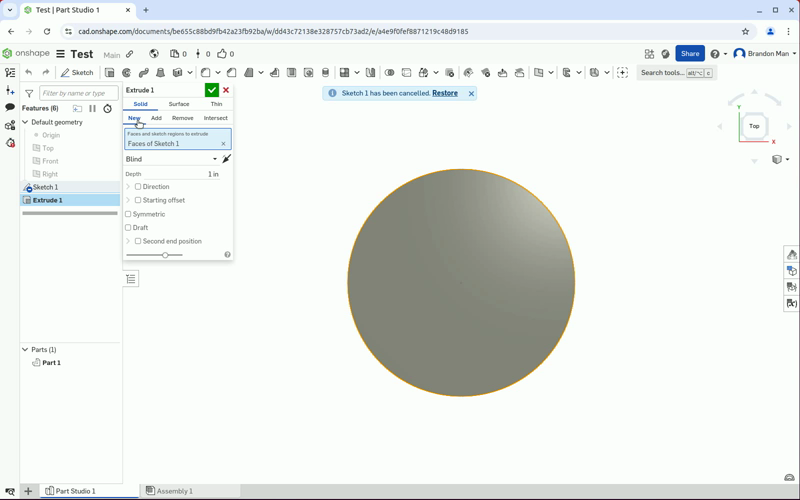
key(tab, 4)
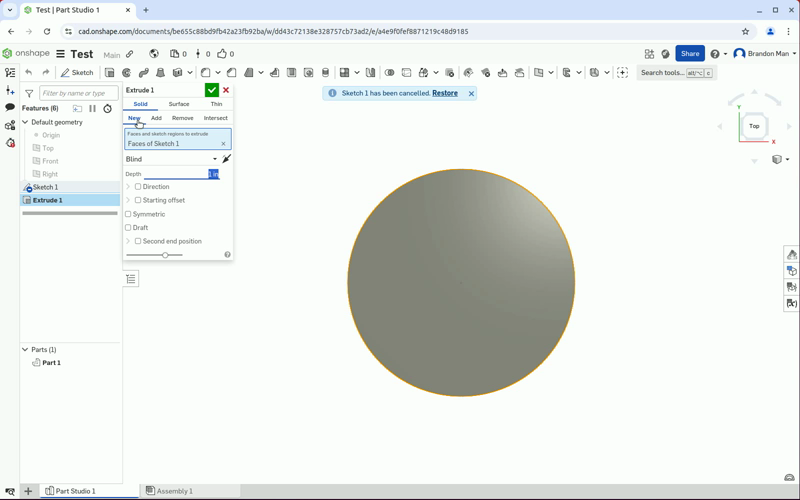
text(0.963)
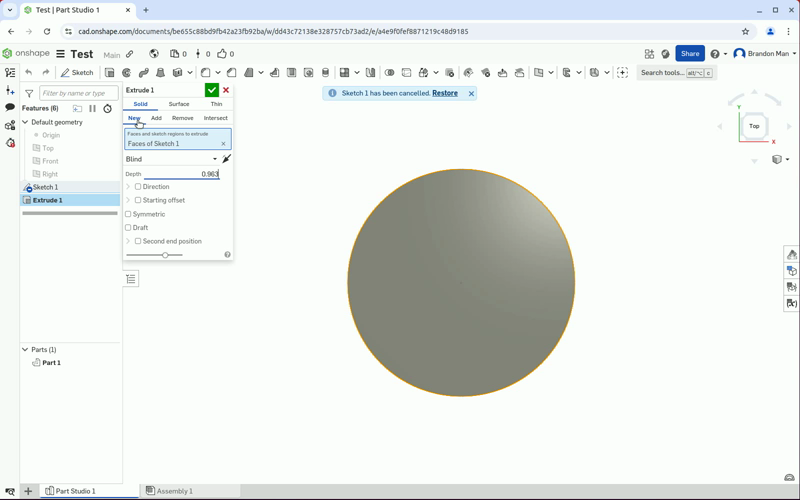
key(enter)
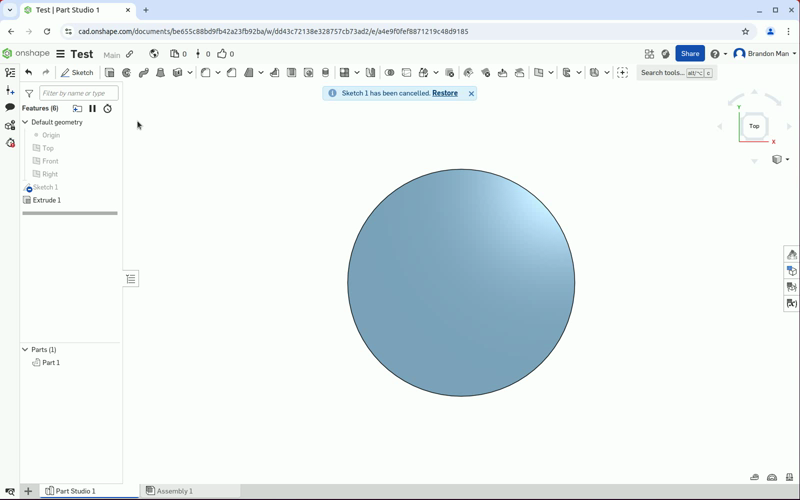
key(shift+h)
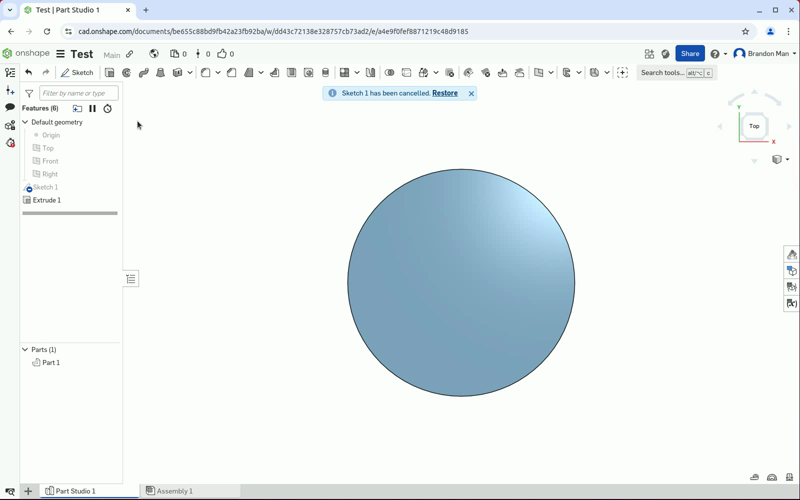
key(shift+h)
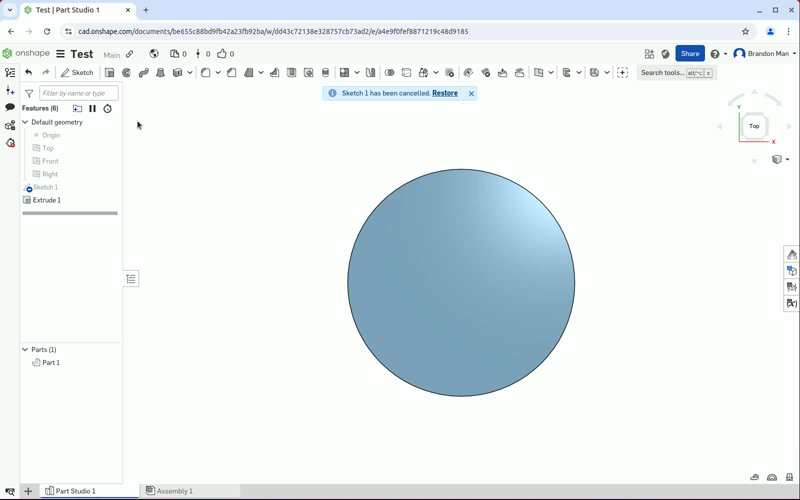
mouse_move(73, 189)
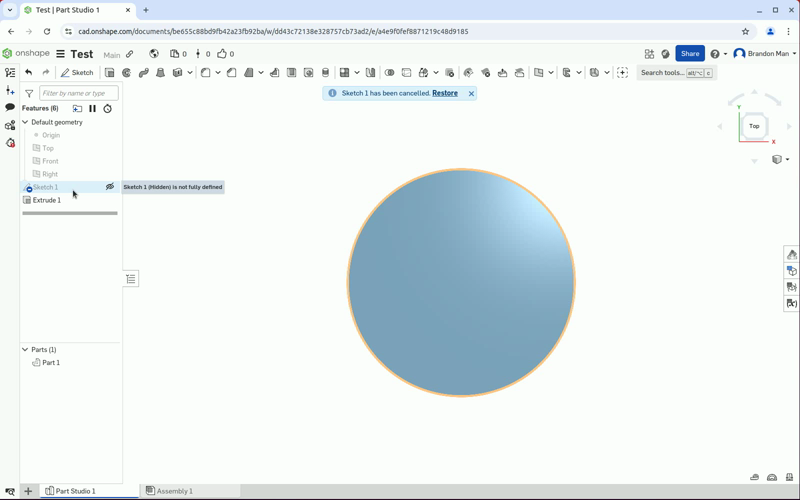
click(73, 189)
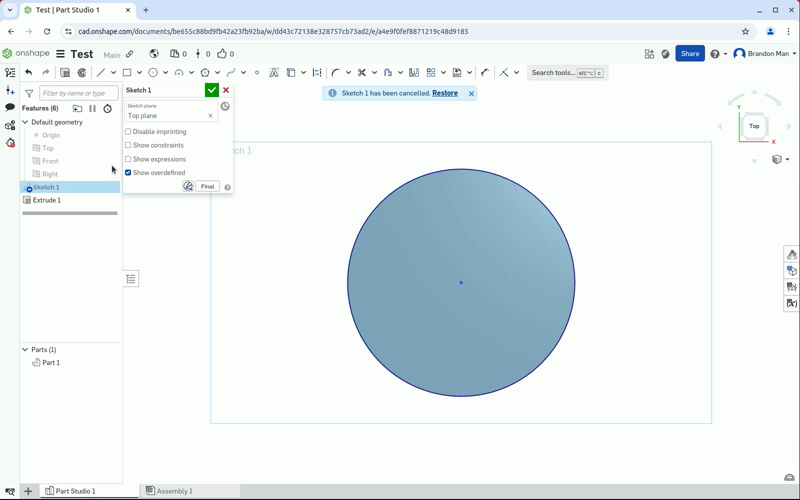
mouse_move(229, 92)
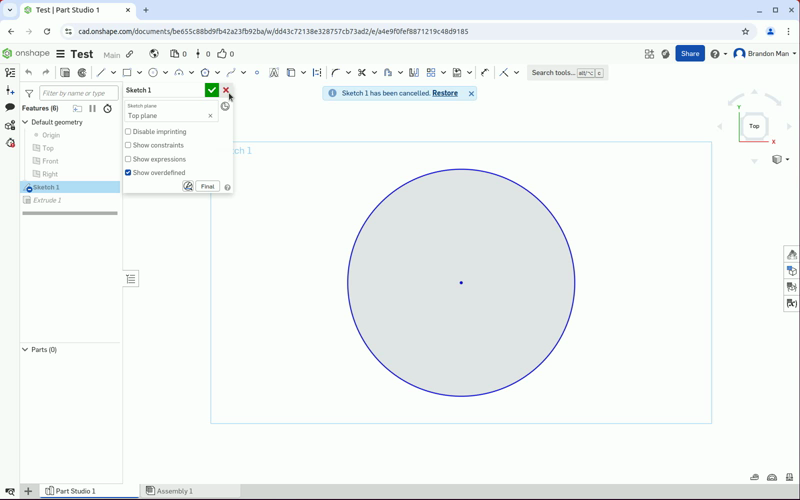
click(229, 92)
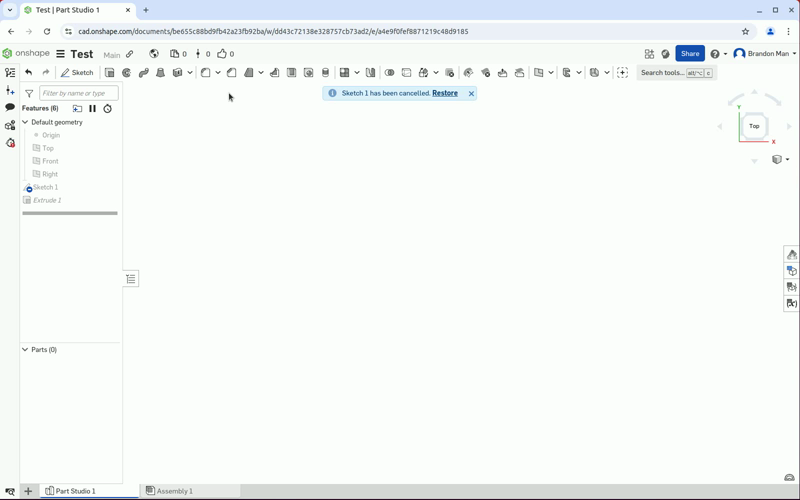
mouse_move(541, 75)
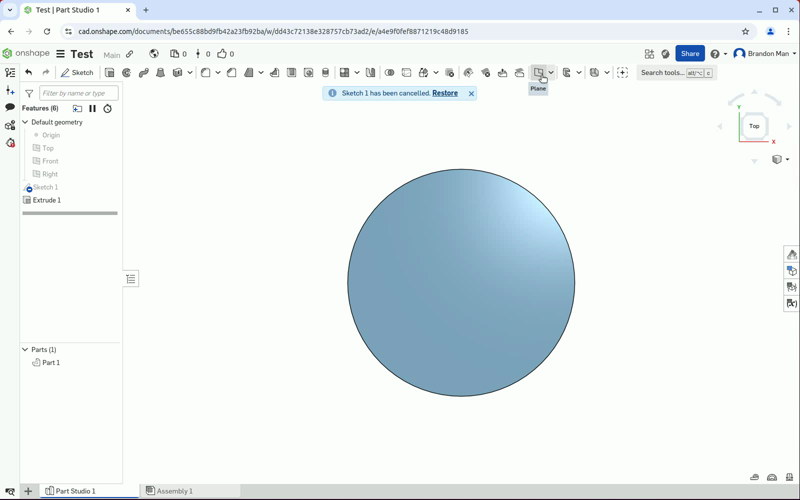
click(541, 75)
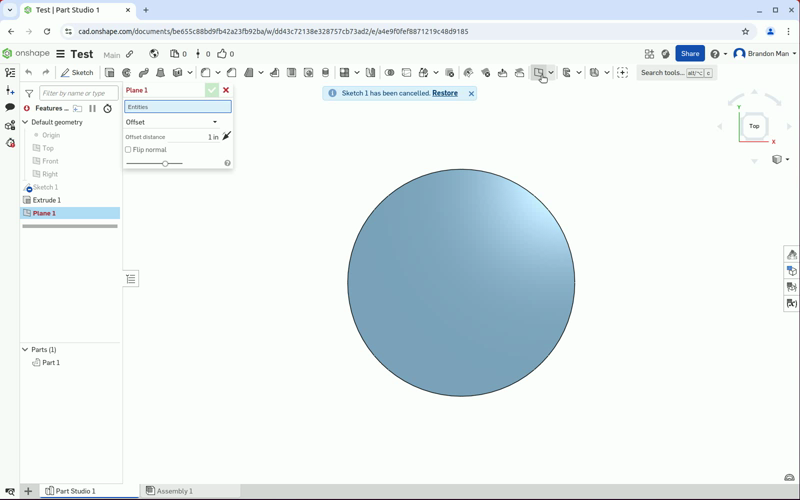
mouse_move(73, 150)
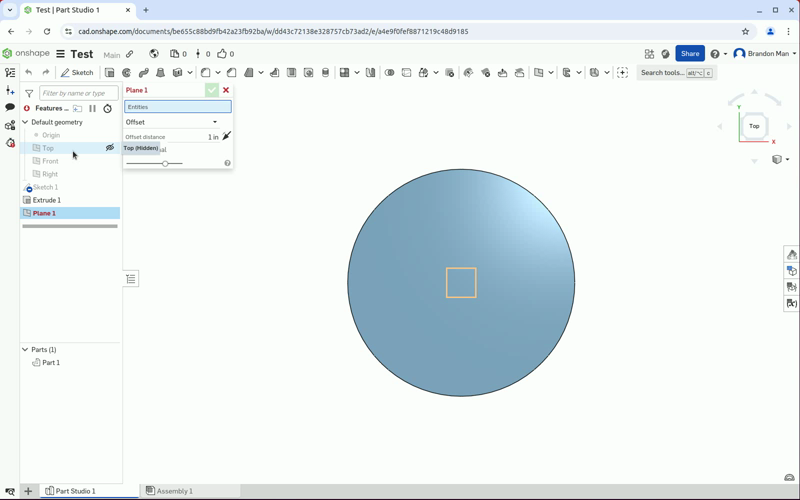
click(73, 150)
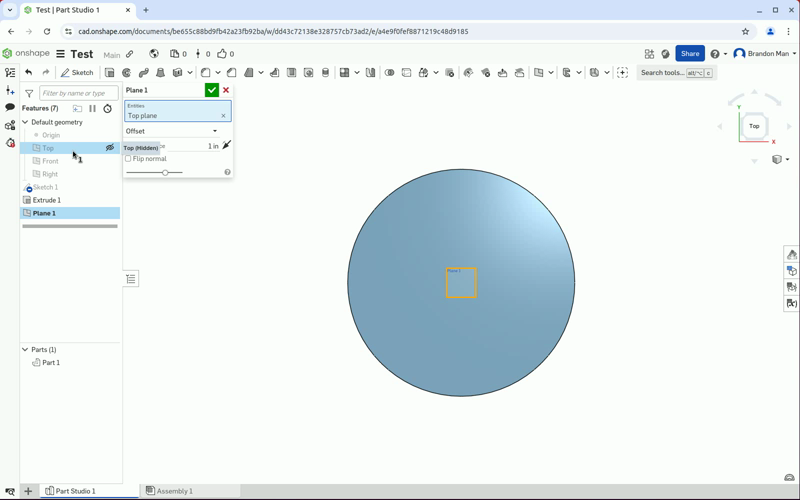
key(tab, 2)
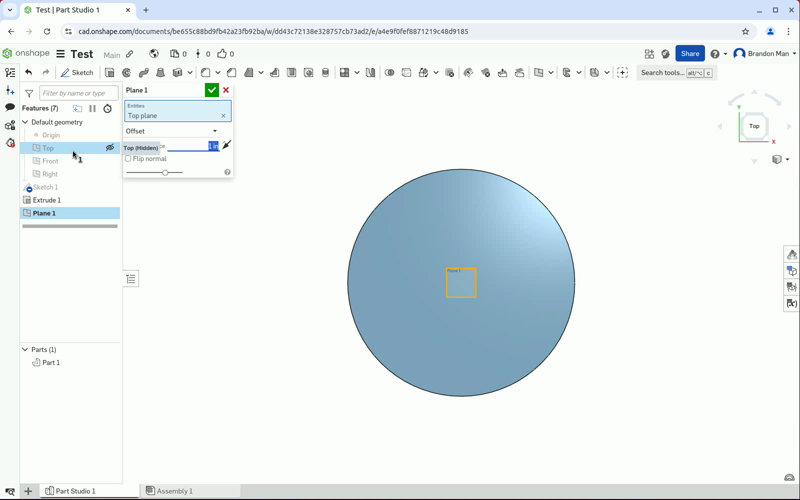
text(0.955)
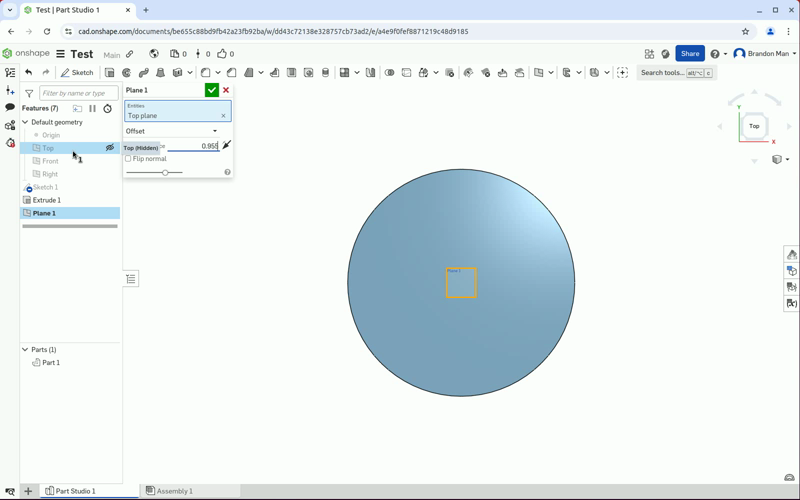
key(enter, 2)
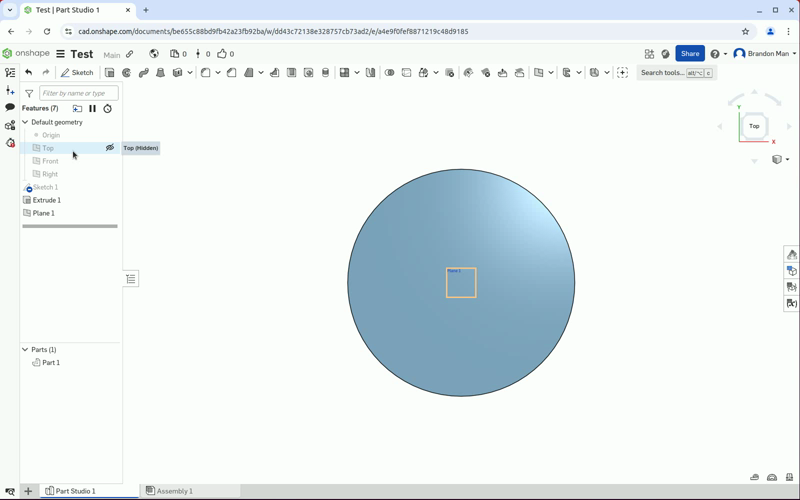
key(shift+s)
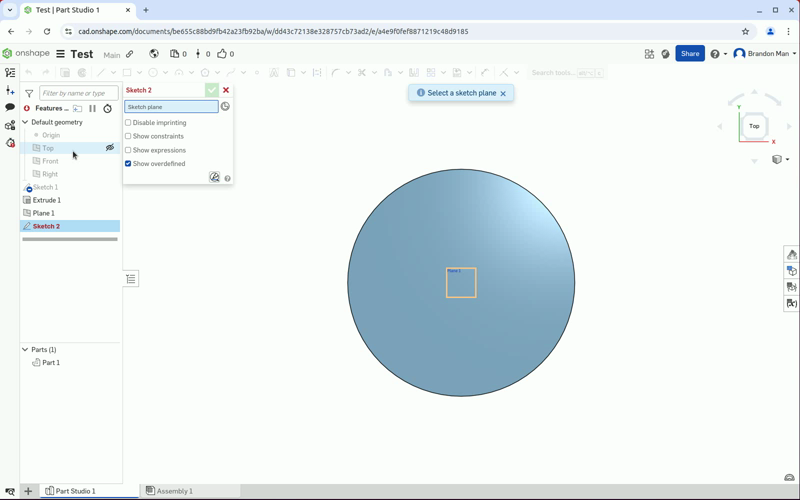
mouse_move(73, 215)
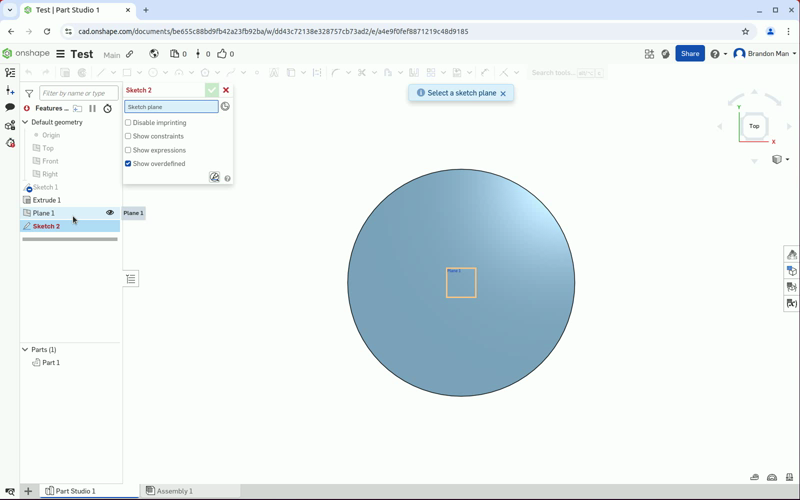
click(73, 215)
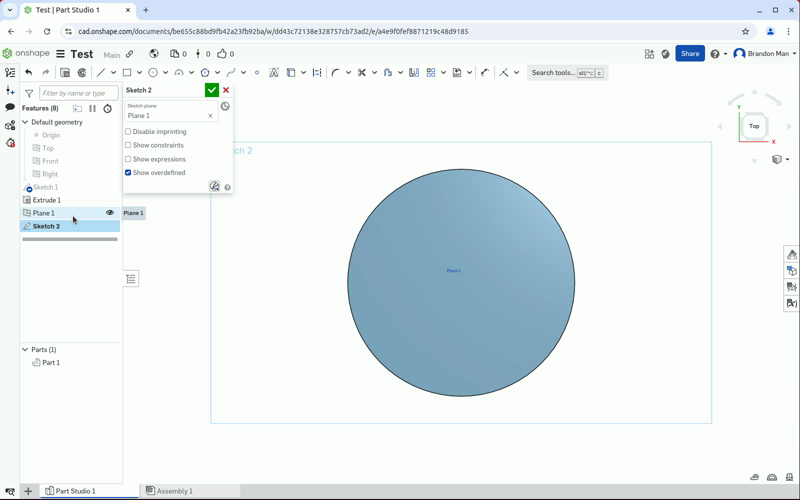
mouse_move(73, 352)
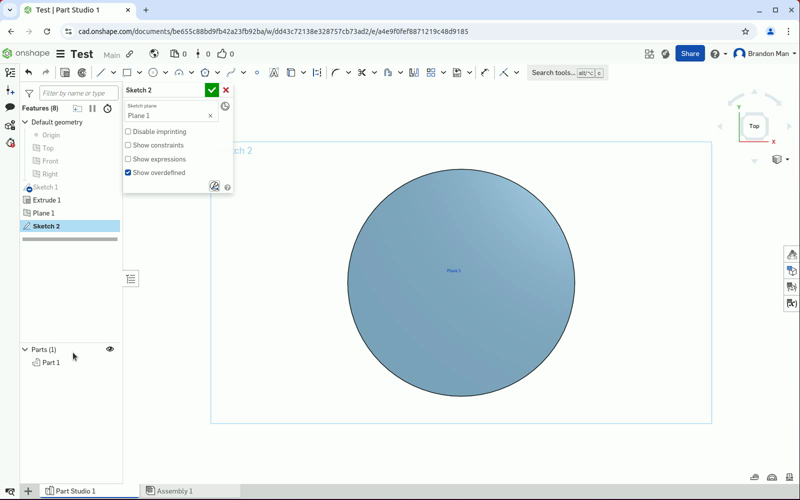
key(y)
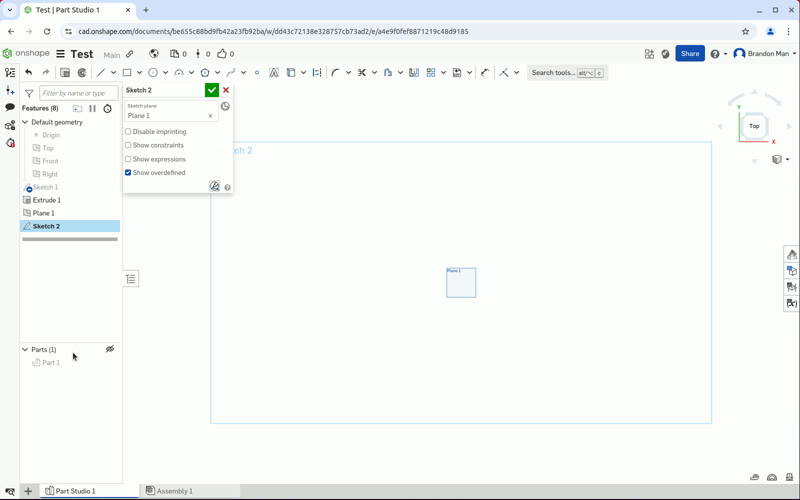
key(c)
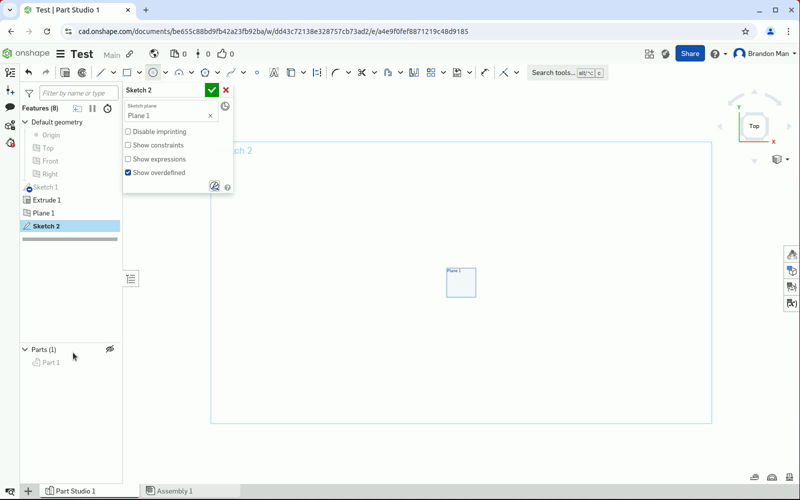
key_down(shift)
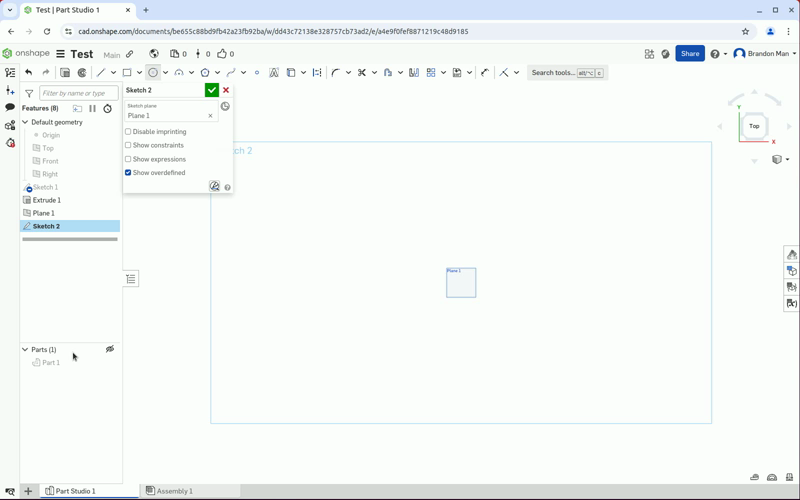
mouse_move(461, 282)
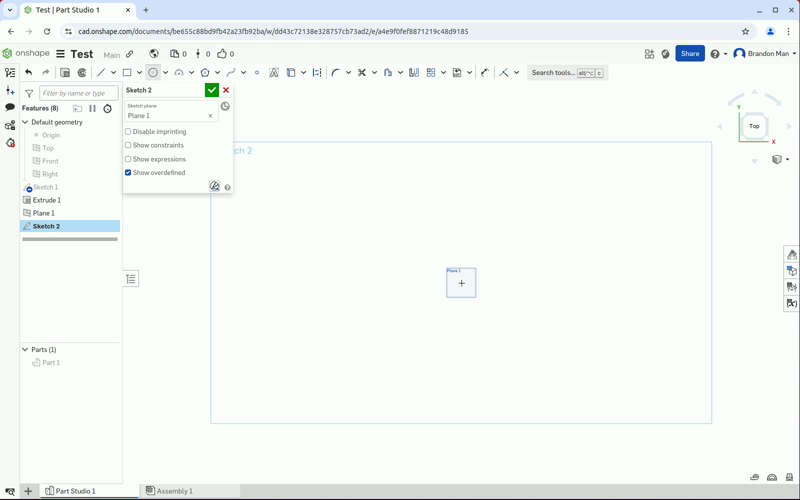
click(461, 282)
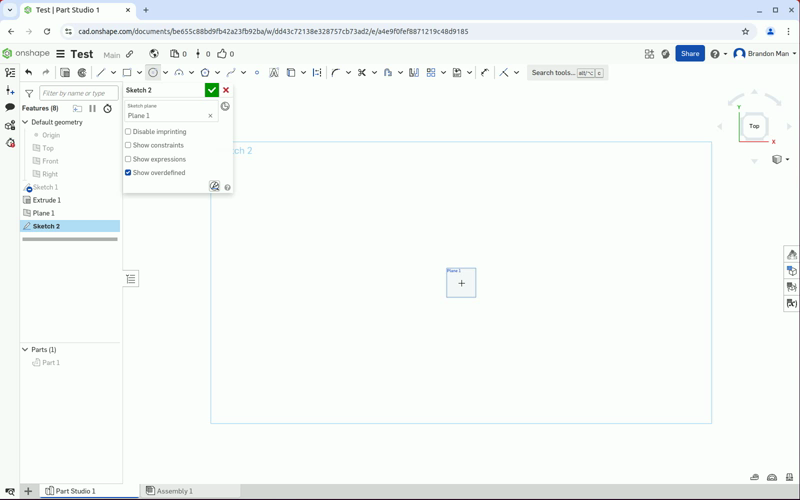
key_up(shift)
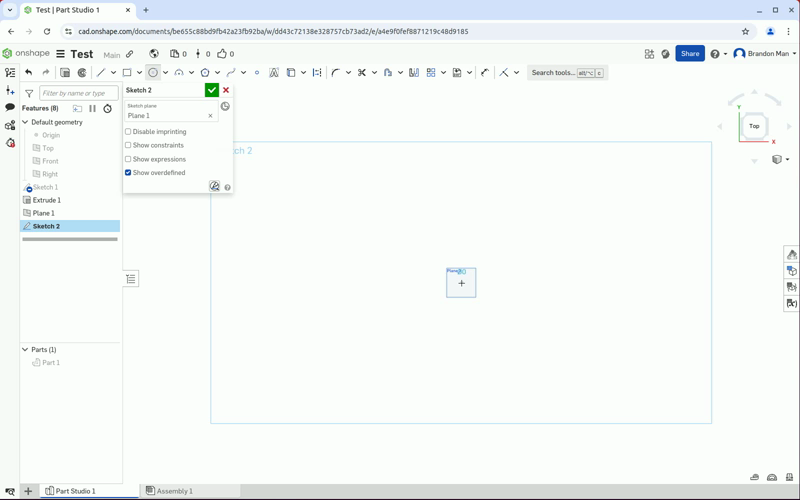
mouse_move(541, 282)
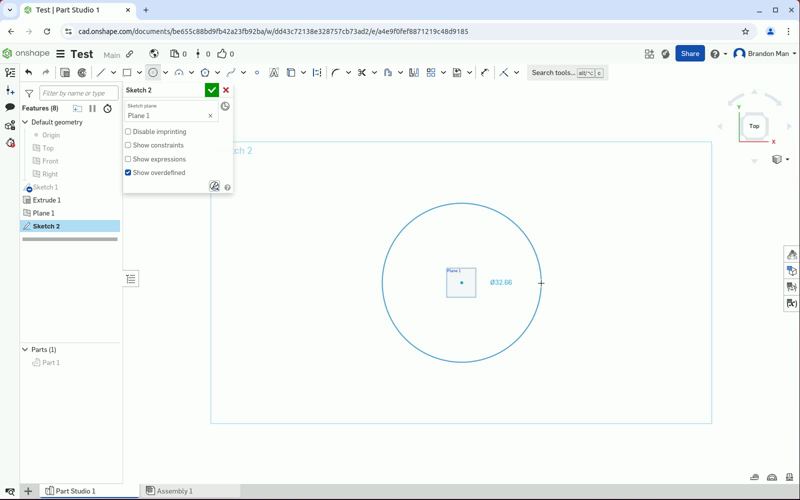
click(541, 282)
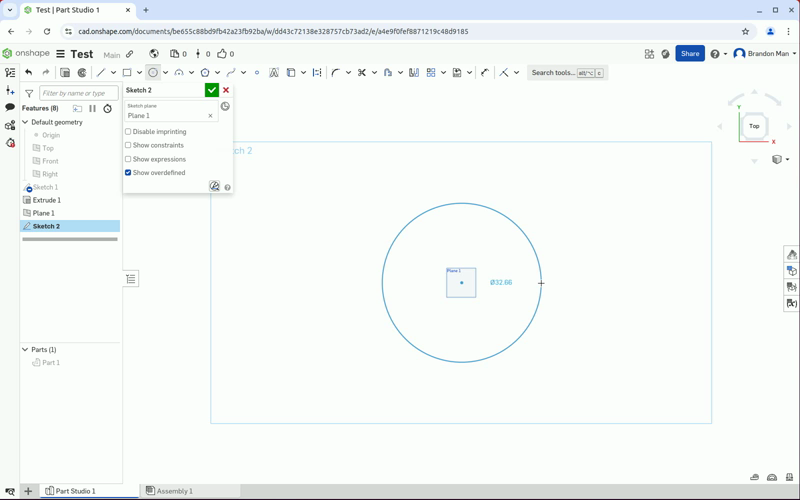
key(esc)
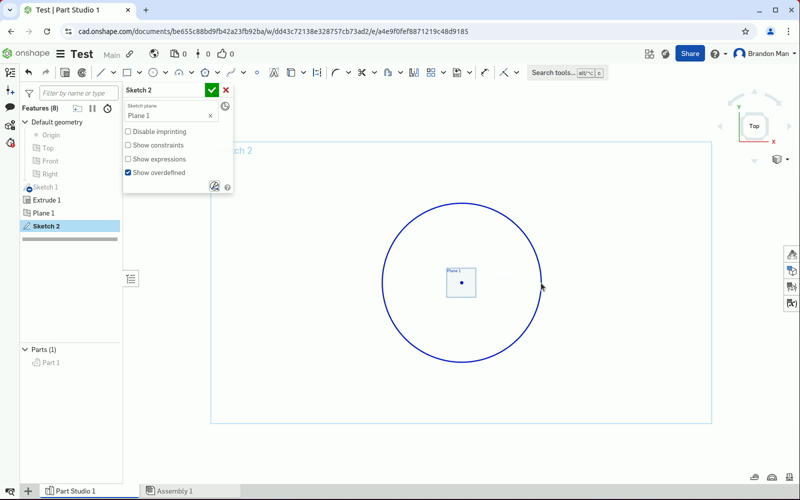
mouse_move(479, 287)
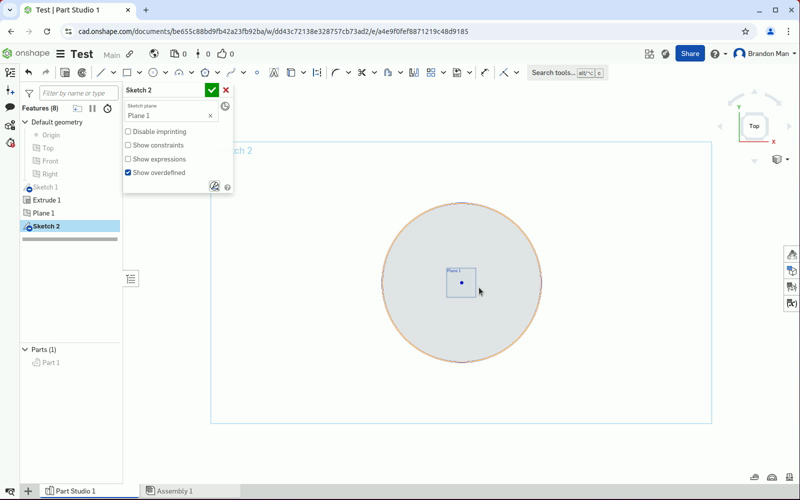
click(479, 287)
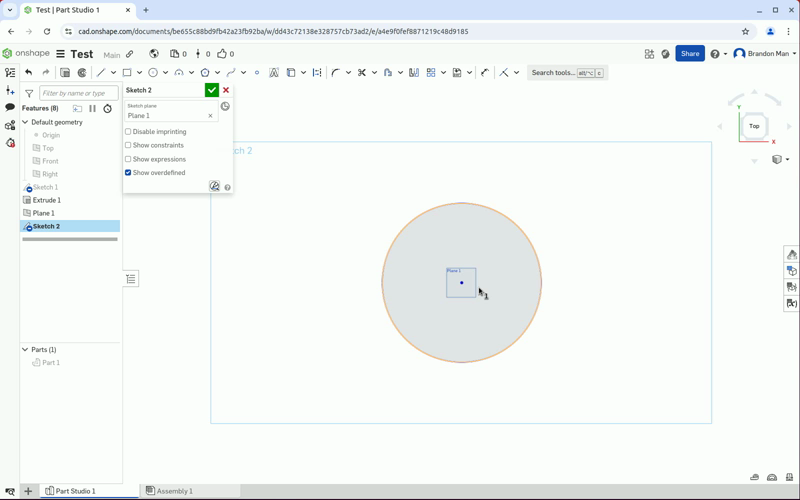
mouse_move(73, 352)
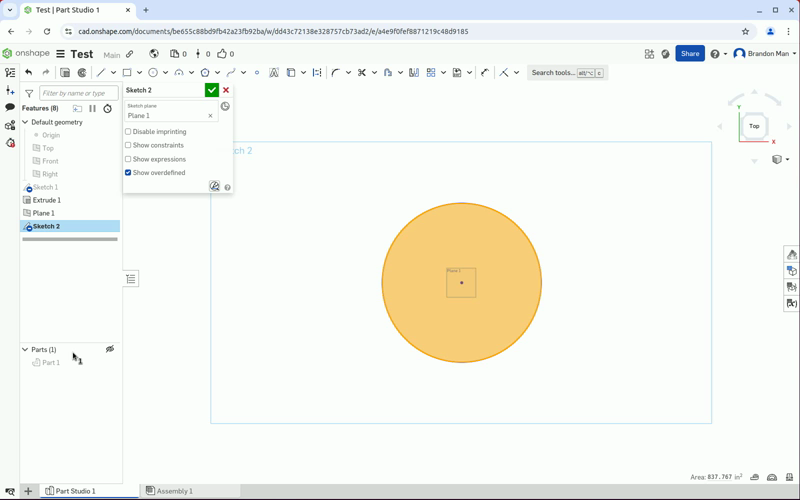
key(shift+y)
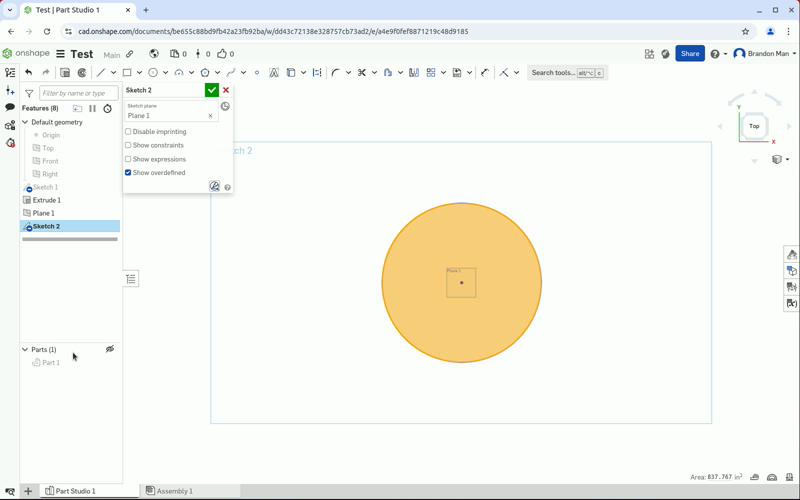
key(shift+e)
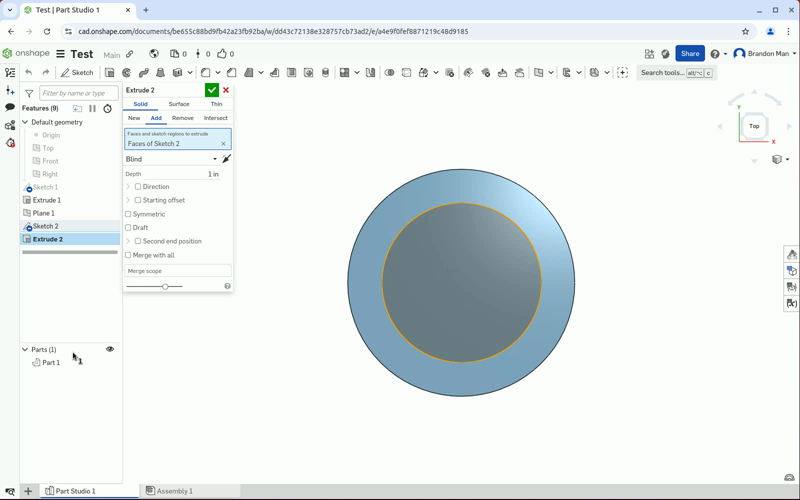
mouse_move(143, 106)
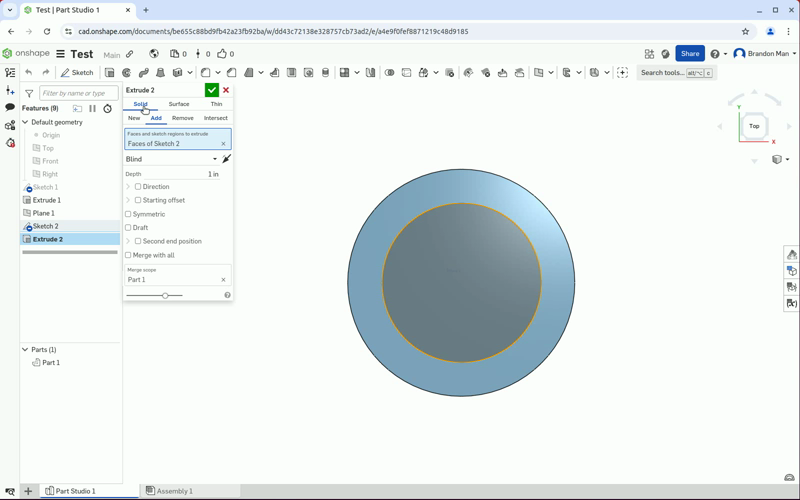
click(143, 106)
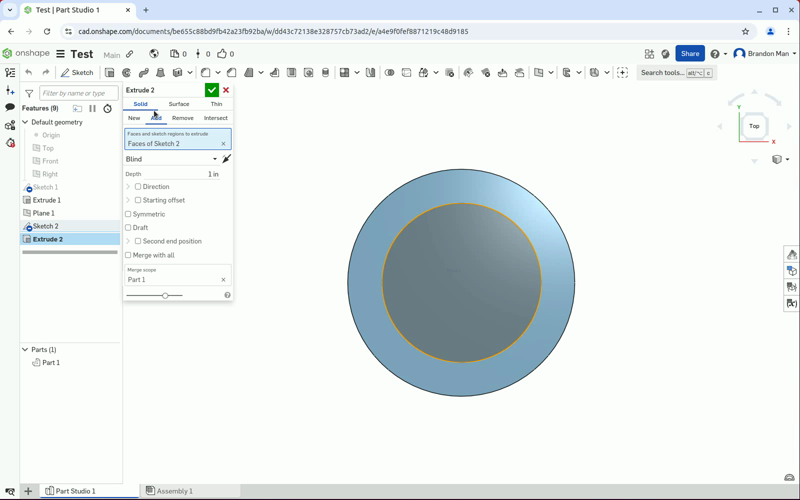
mouse_move(186, 120)
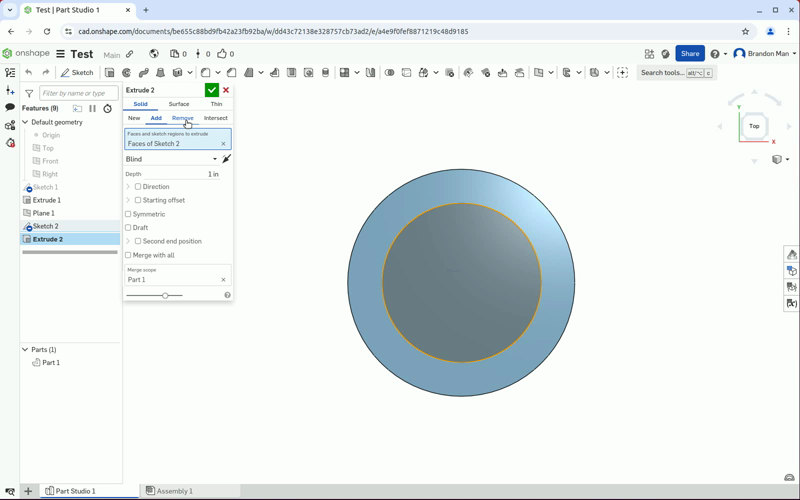
click(186, 120)
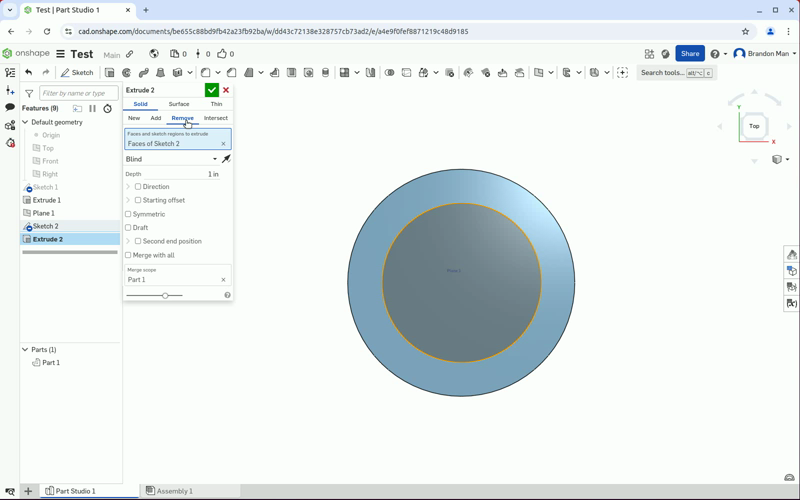
key(tab, 4)
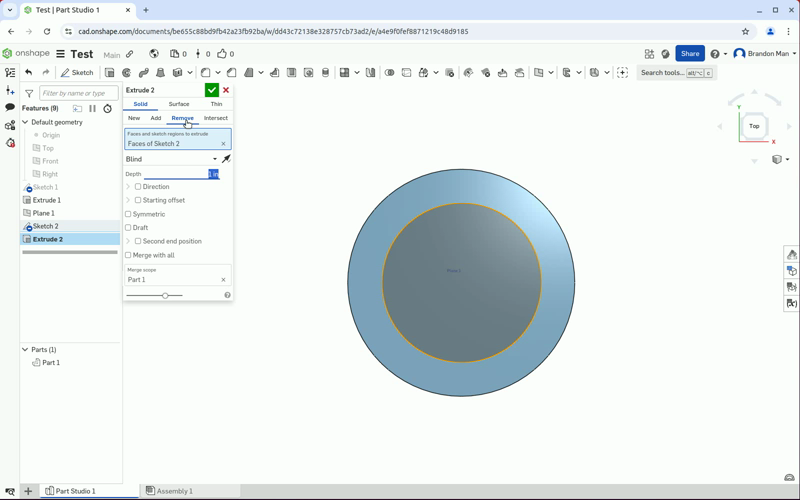
text(30.811)
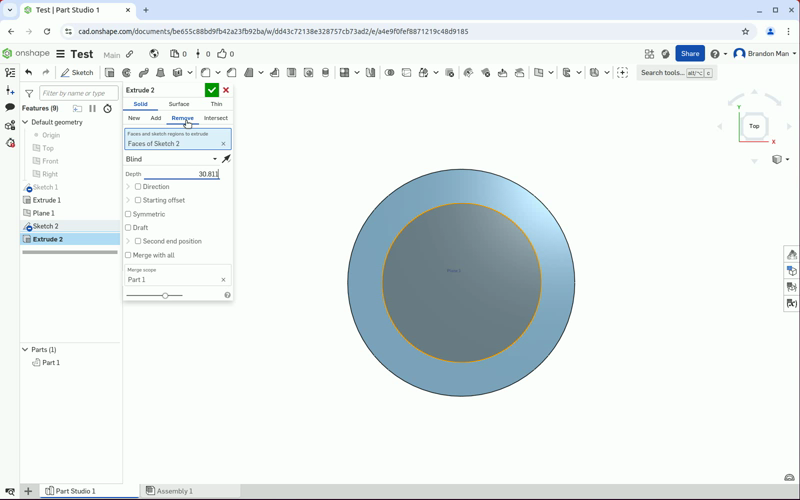
key(tab, 6)
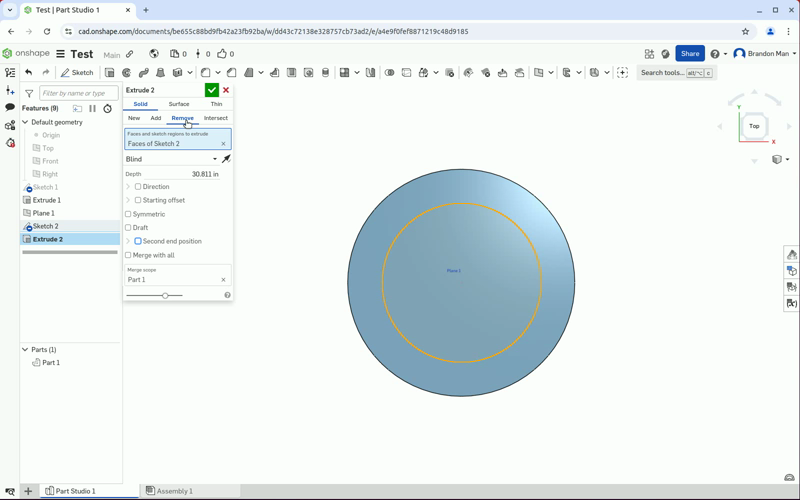
key(space)
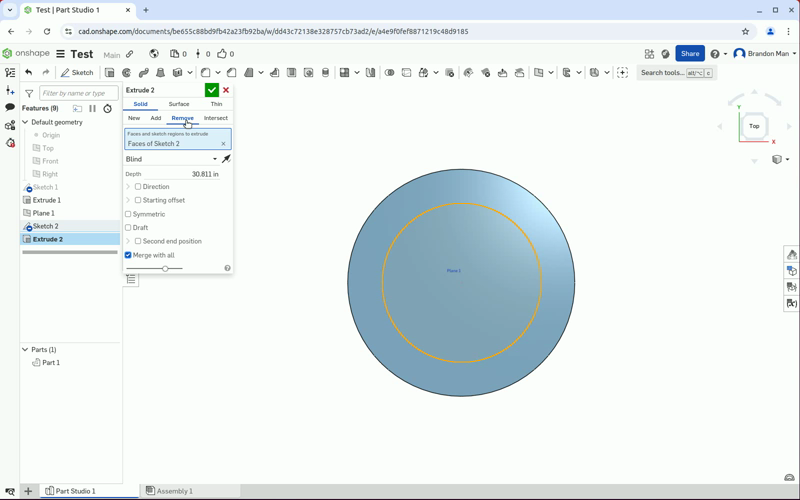
key(enter)
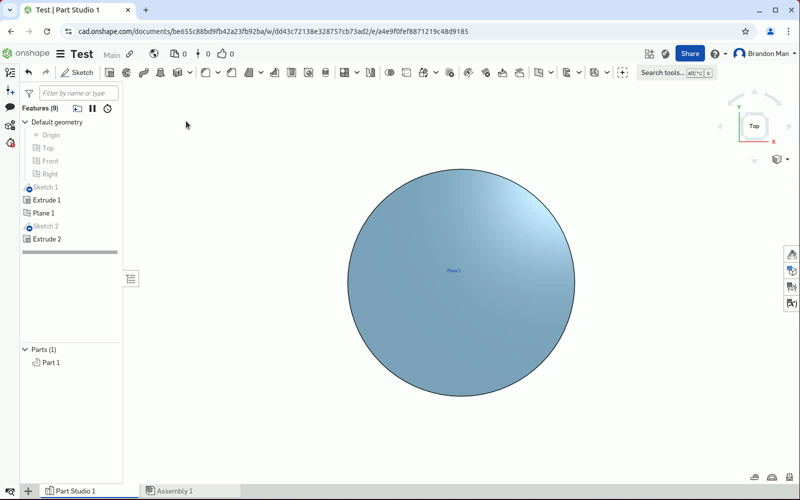
key(shift+h)
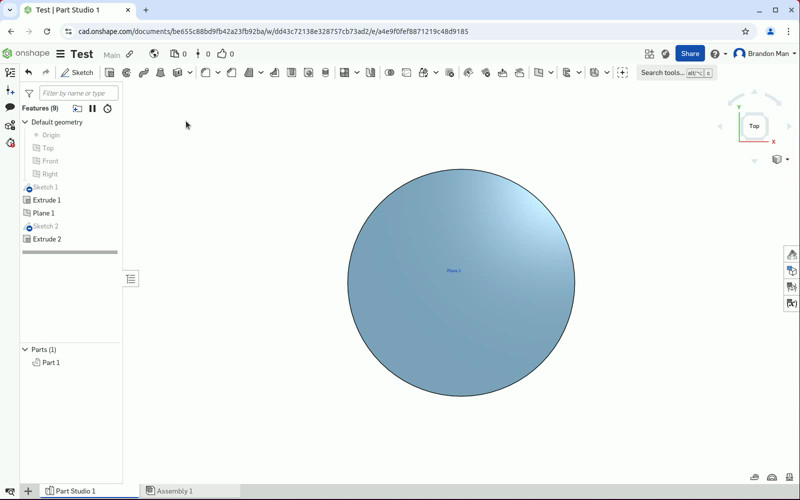
key(shift+h)
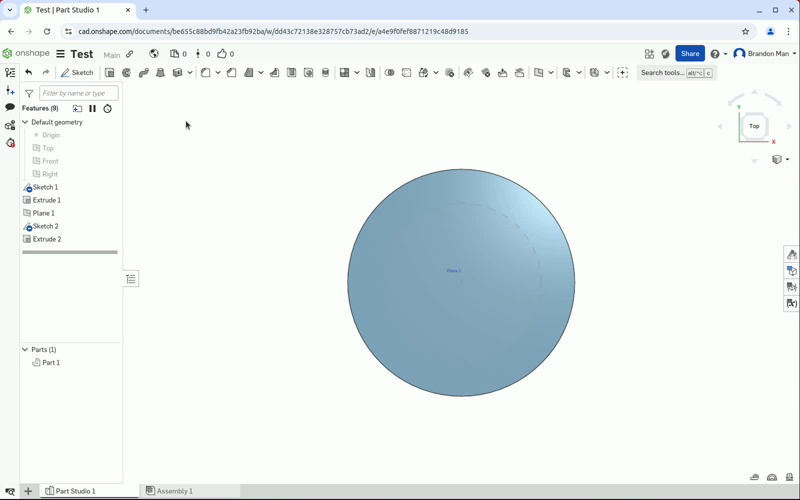
key(shift+7)
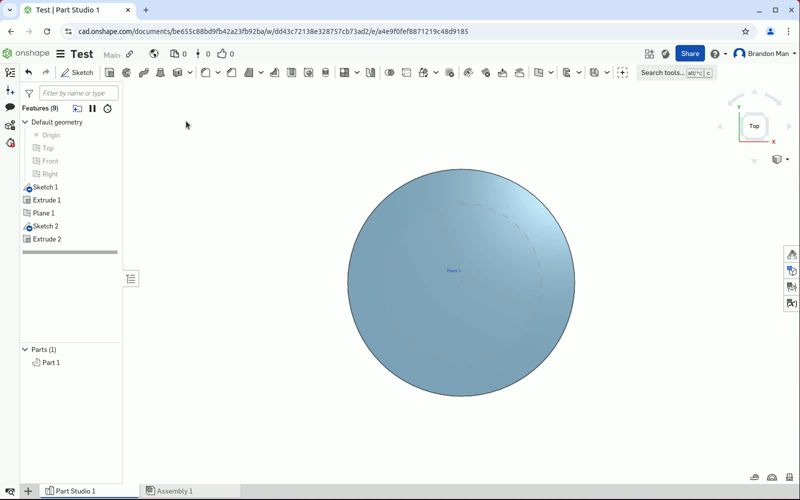
key(up, 3)
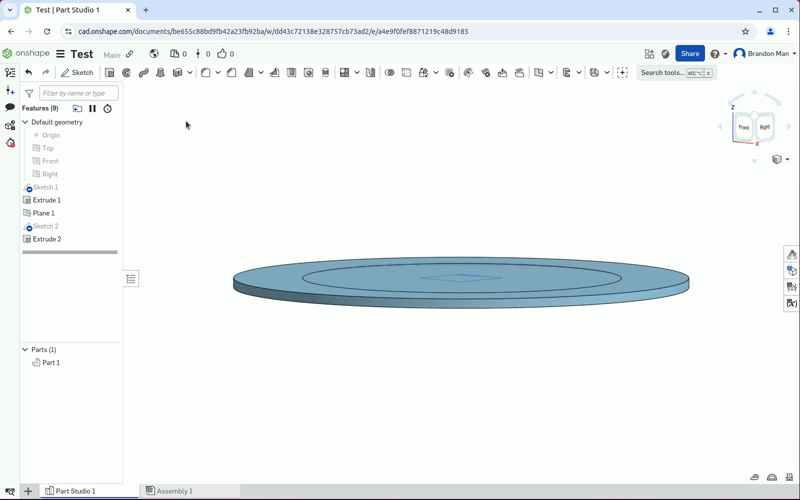
key(left, 3)
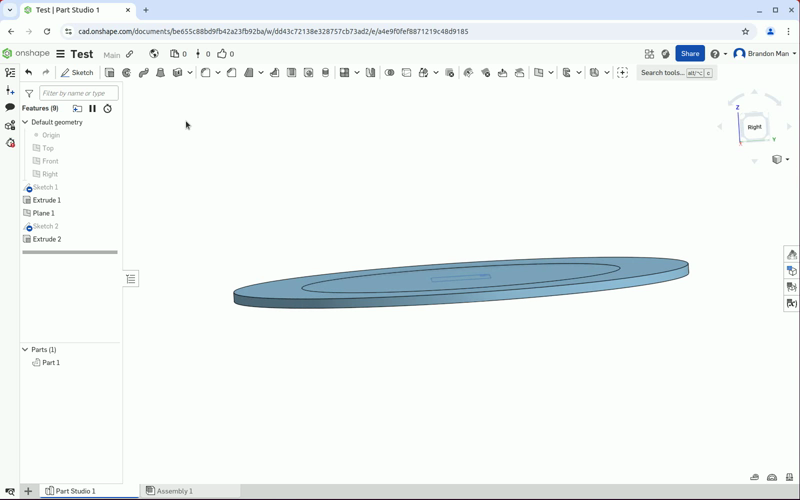
key(right, 3)
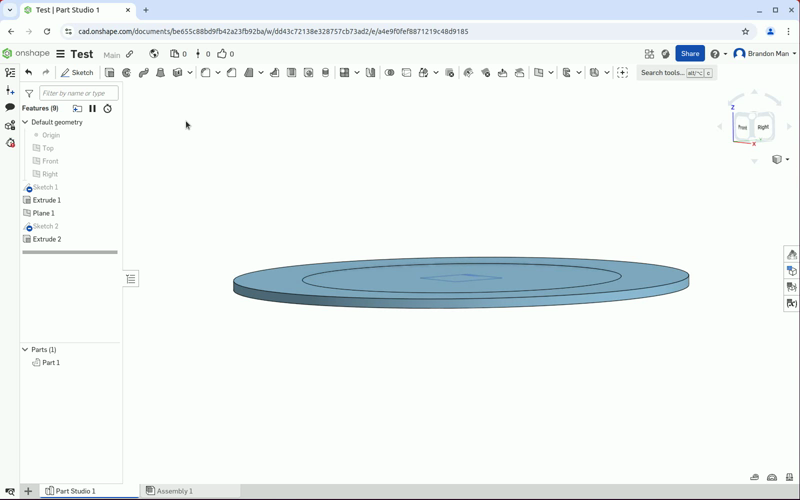
key(down, 3)
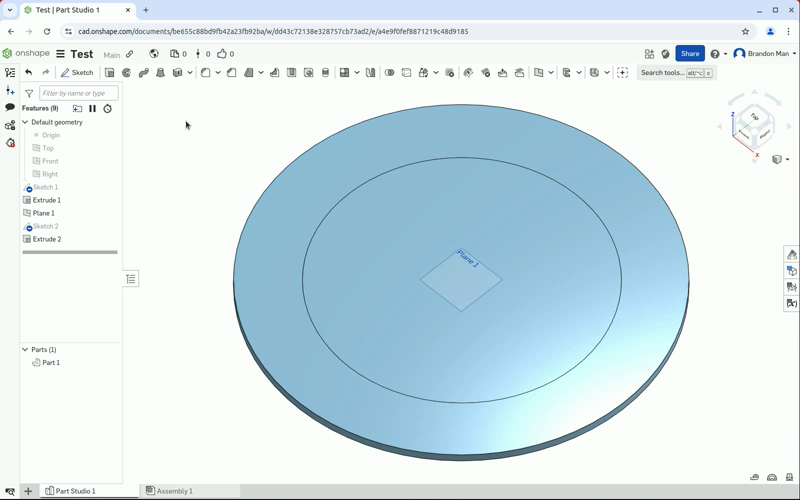
mouse_move(73, 189)
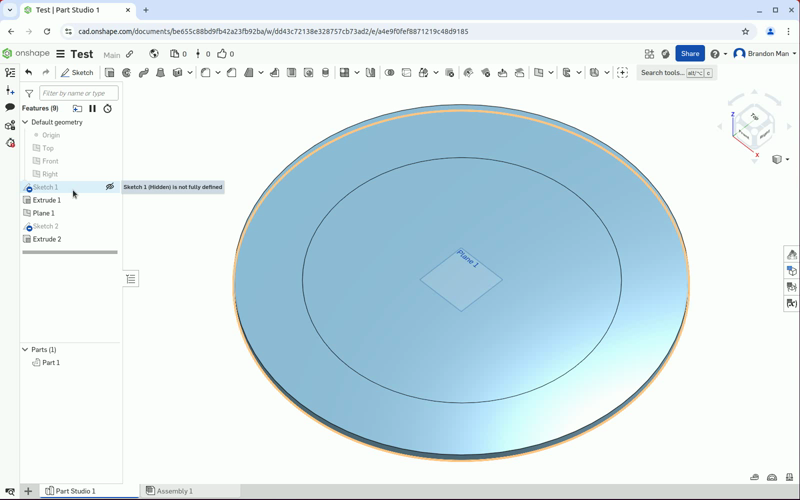
click(73, 189)